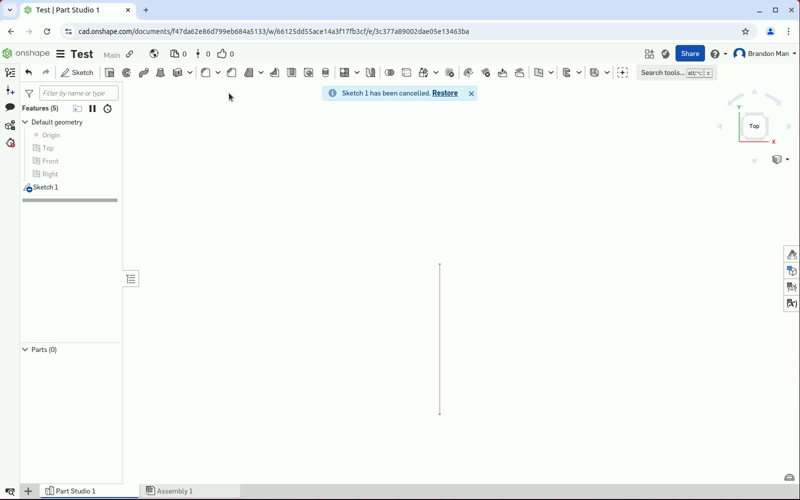
key(shift+h)
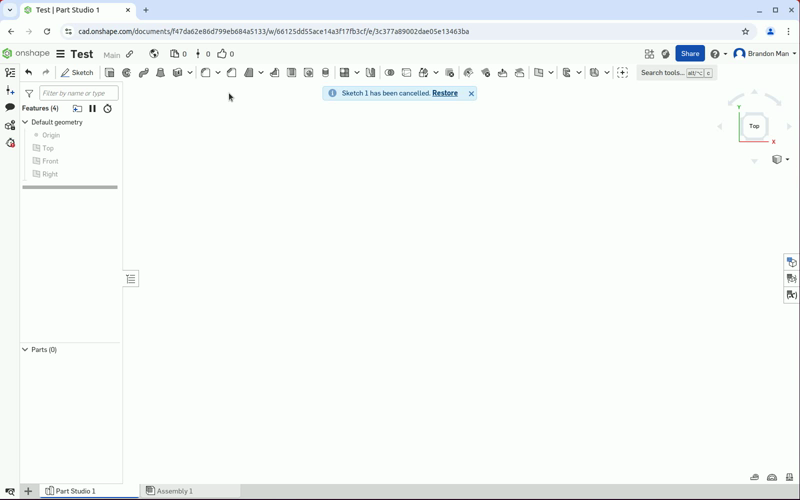
mouse_move(73, 352)
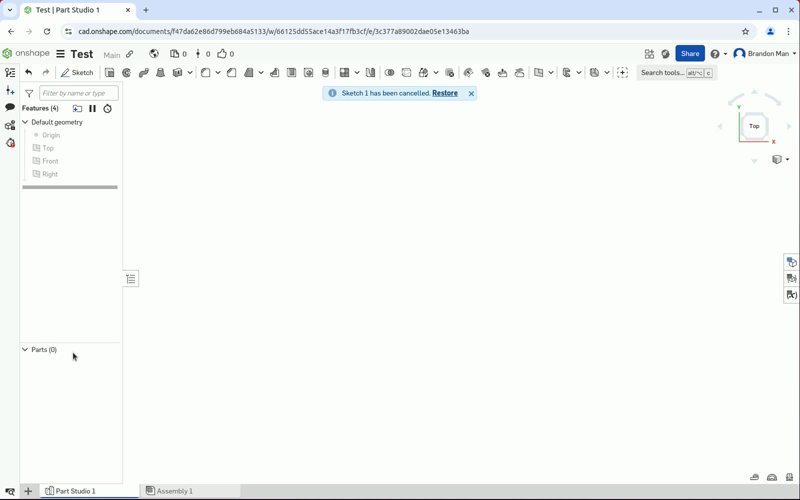
key(y)
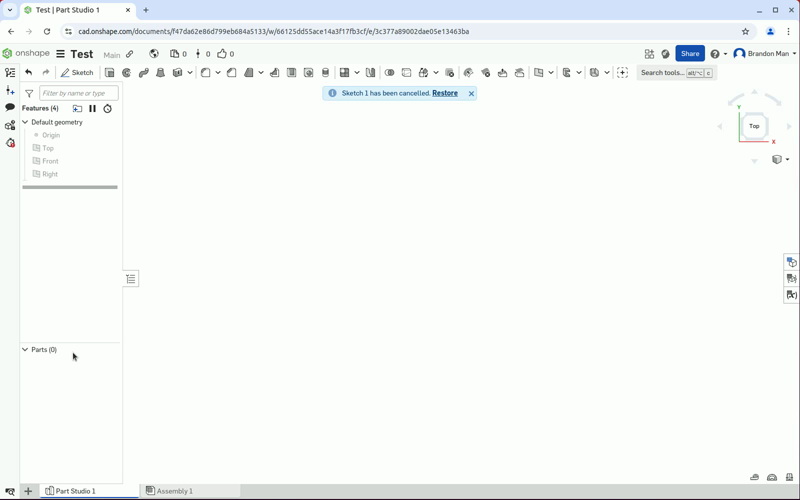
key(shift+p)
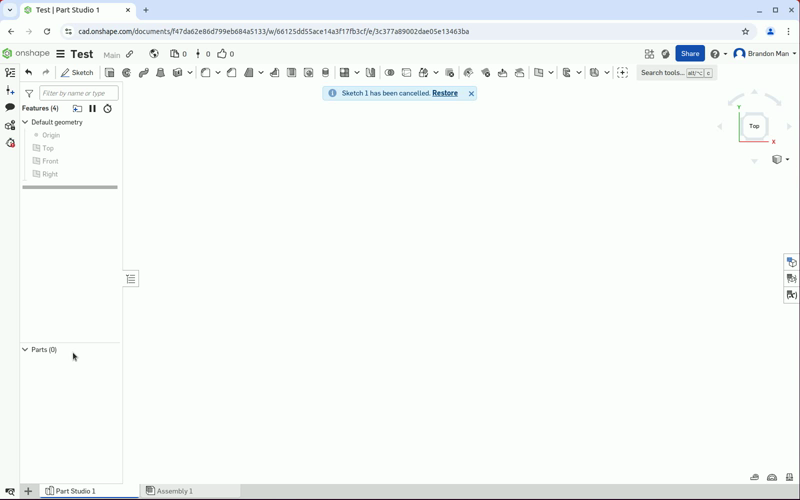
key(space)
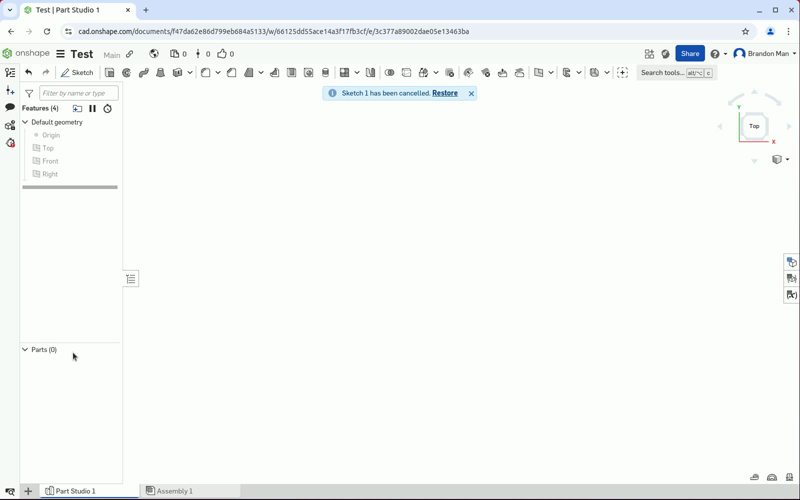
key_down(shift)
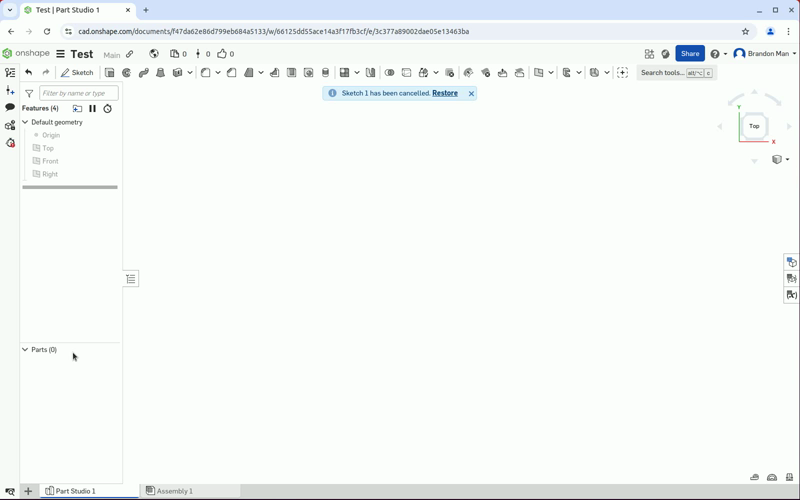
key(up)
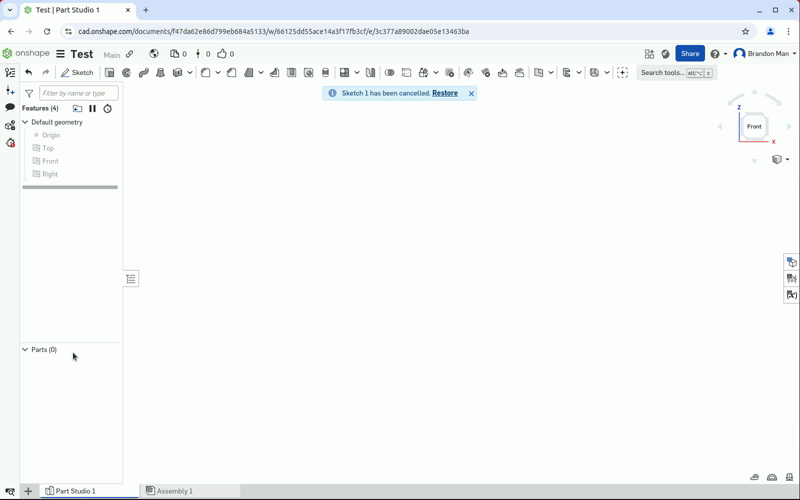
key_up(shift)
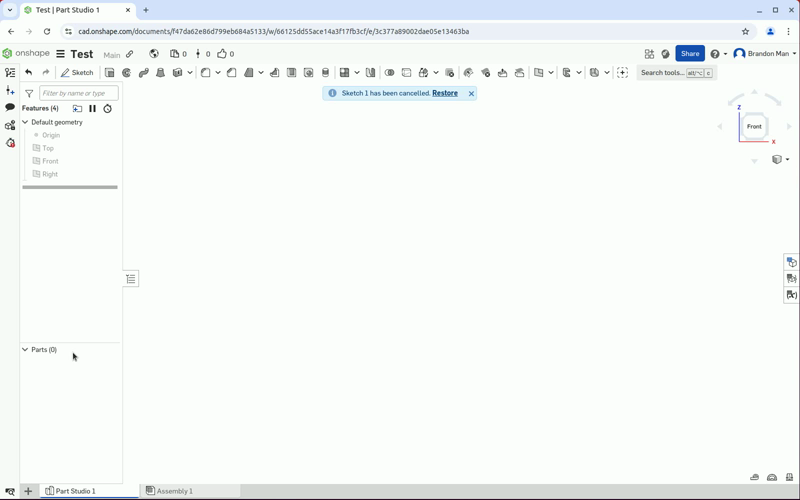
mouse_move(73, 352)
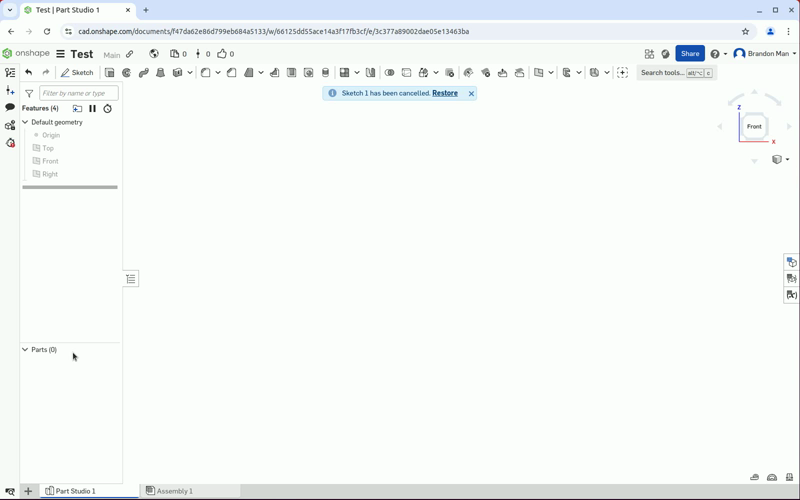
key(shift+y)
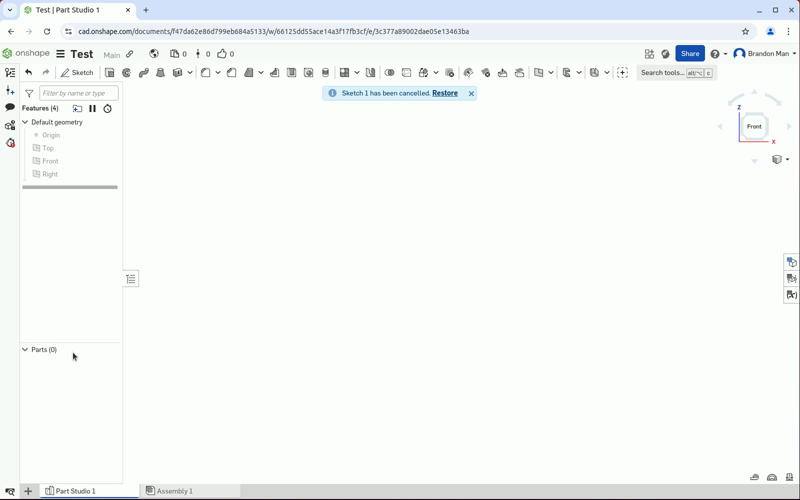
key(shift+s)
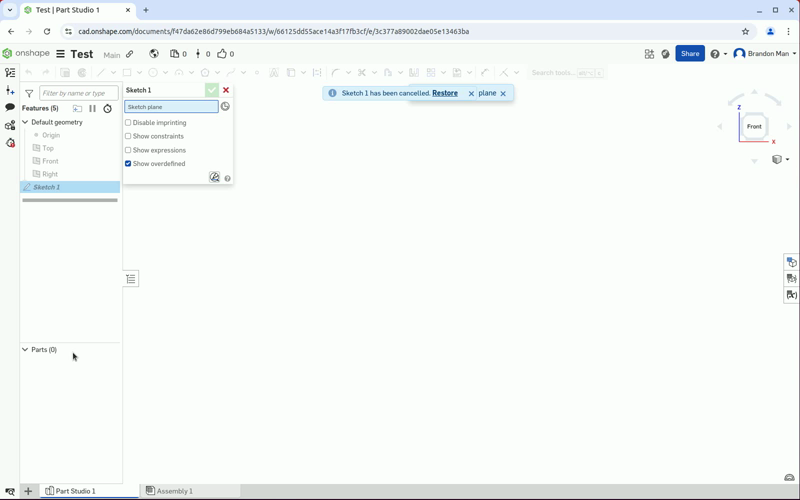
mouse_move(73, 163)
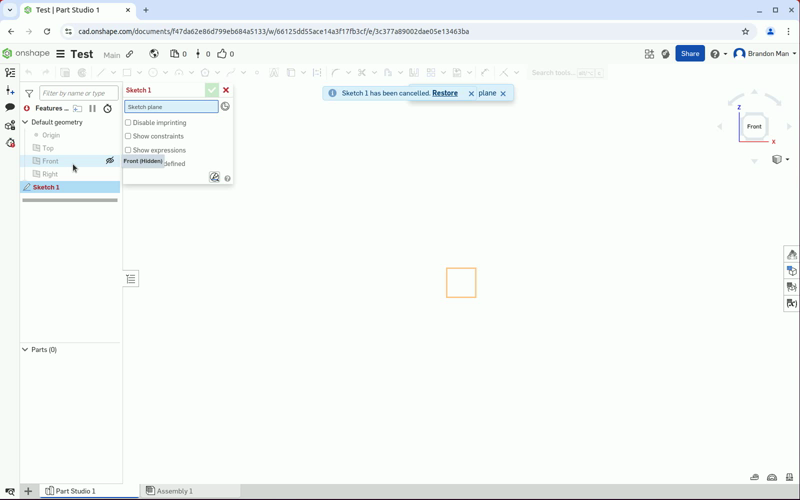
click(73, 163)
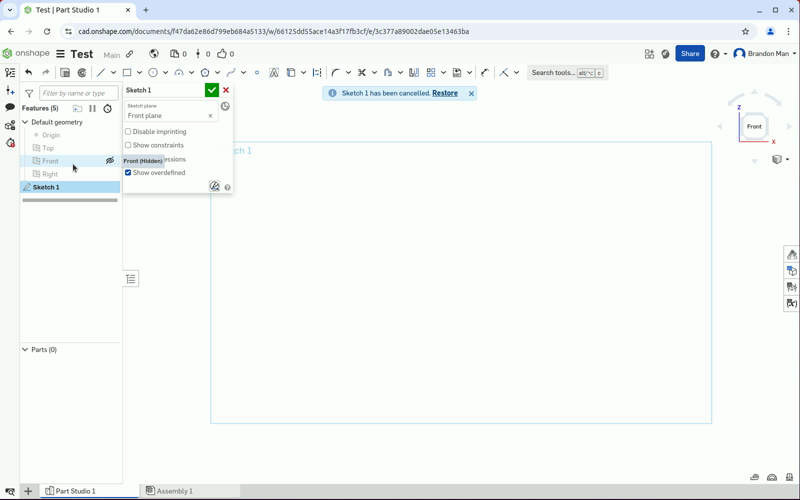
mouse_move(73, 352)
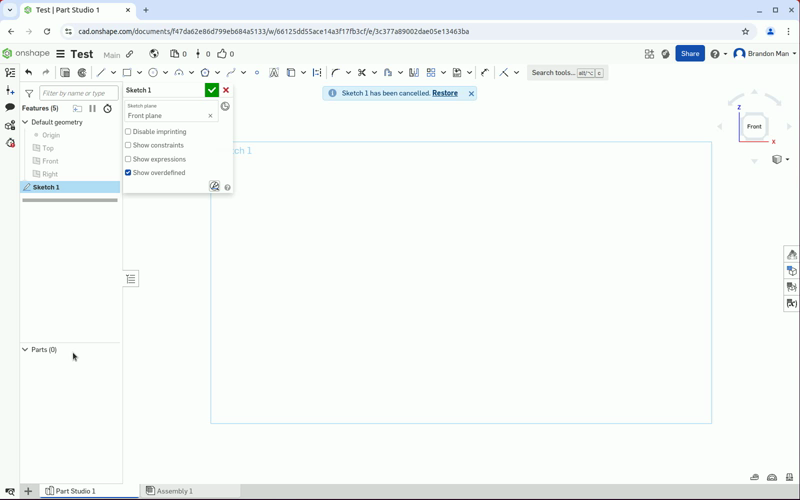
key(y)
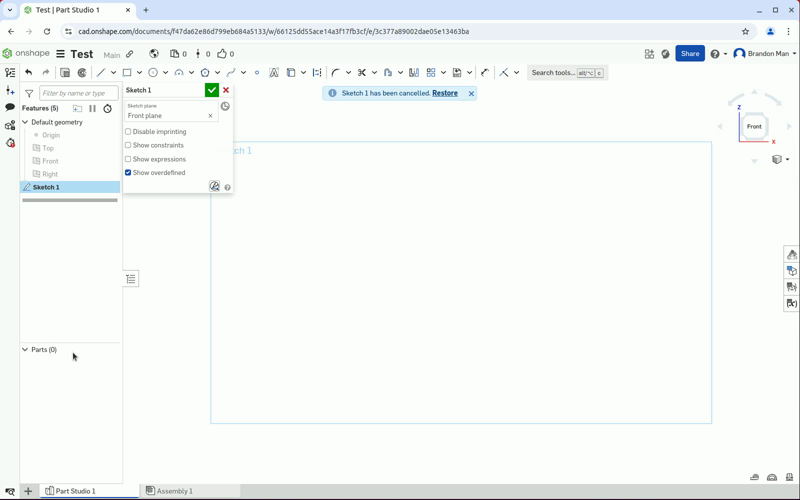
key(c)
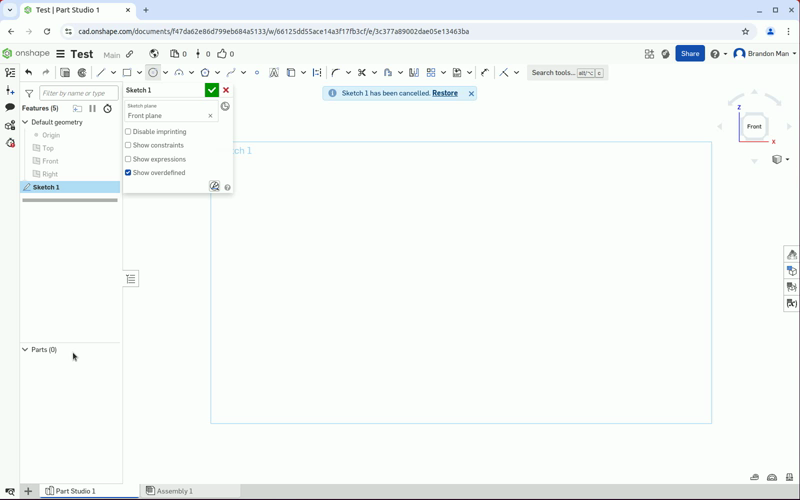
key_down(shift)
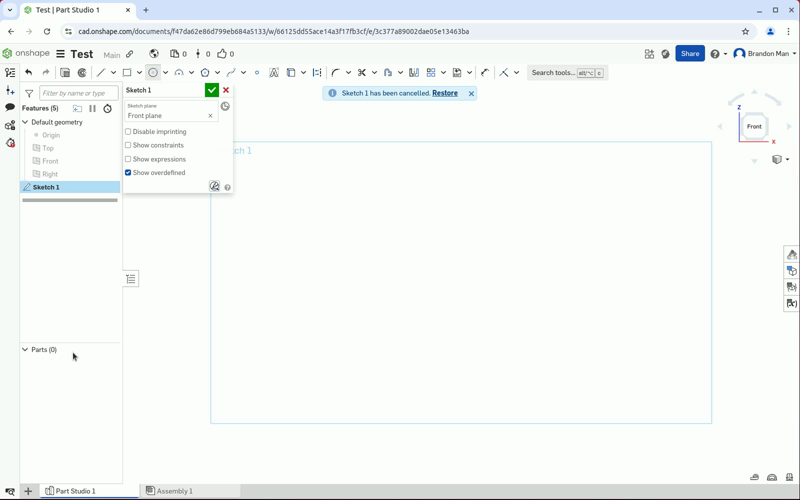
mouse_move(461, 282)
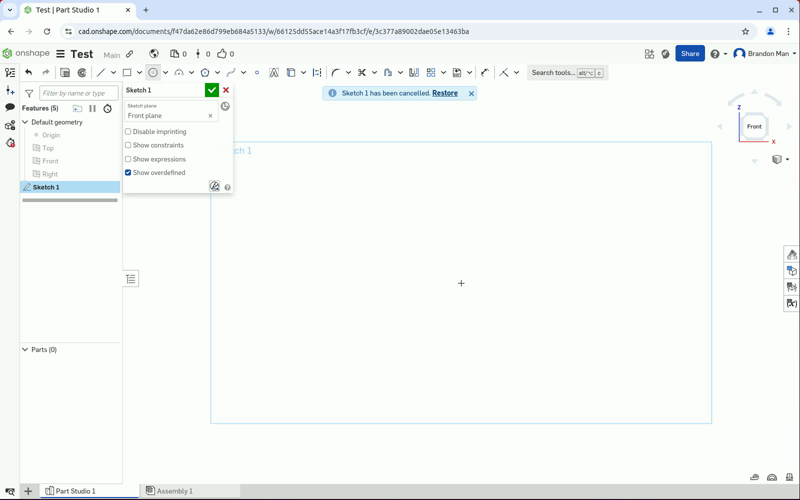
click(461, 282)
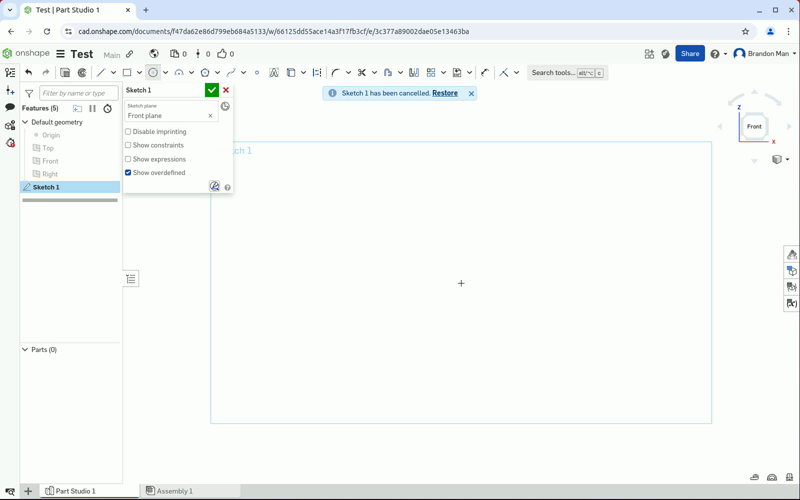
key_up(shift)
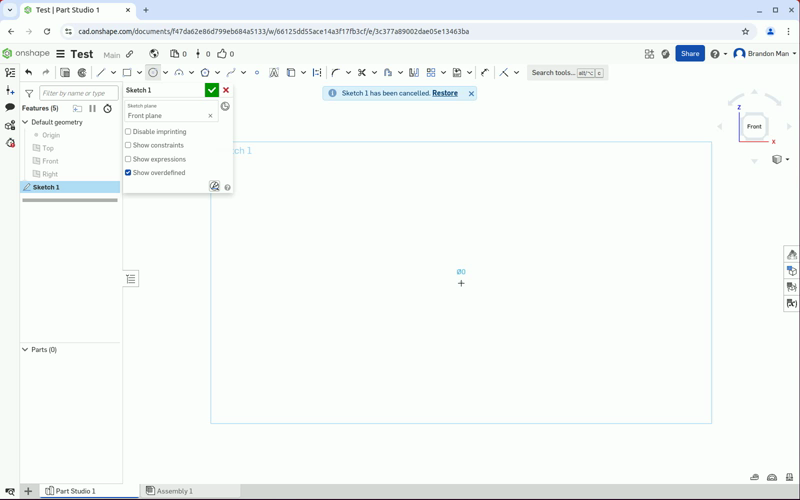
mouse_move(574, 282)
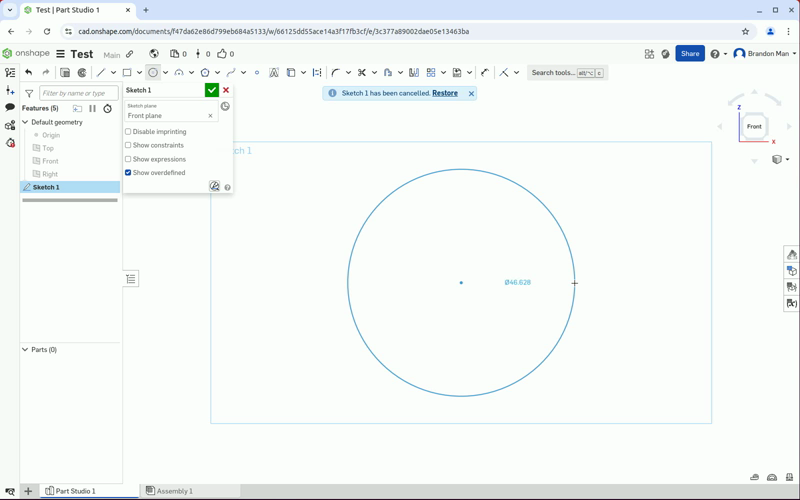
click(574, 282)
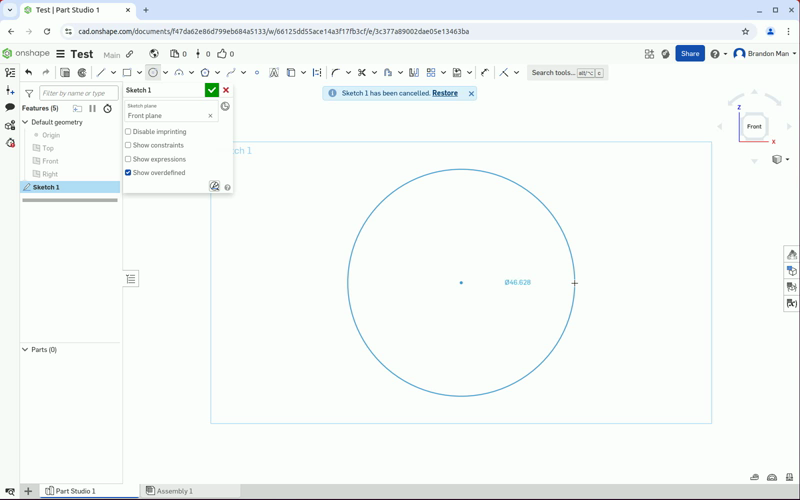
key(esc)
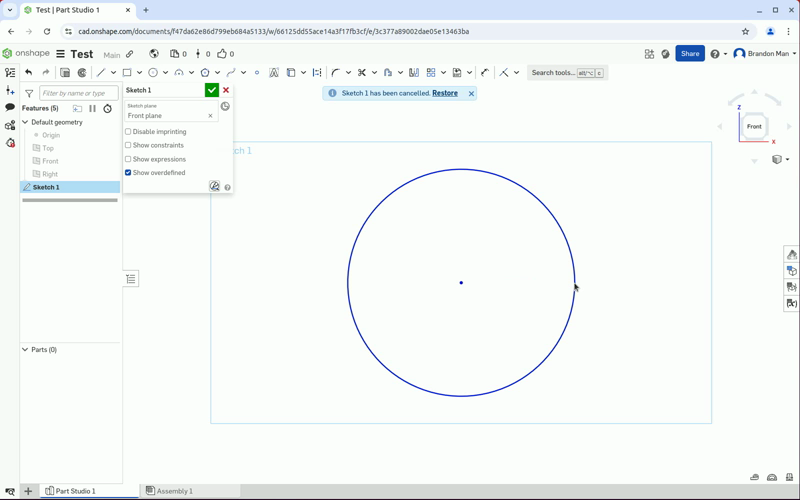
mouse_move(497, 252)
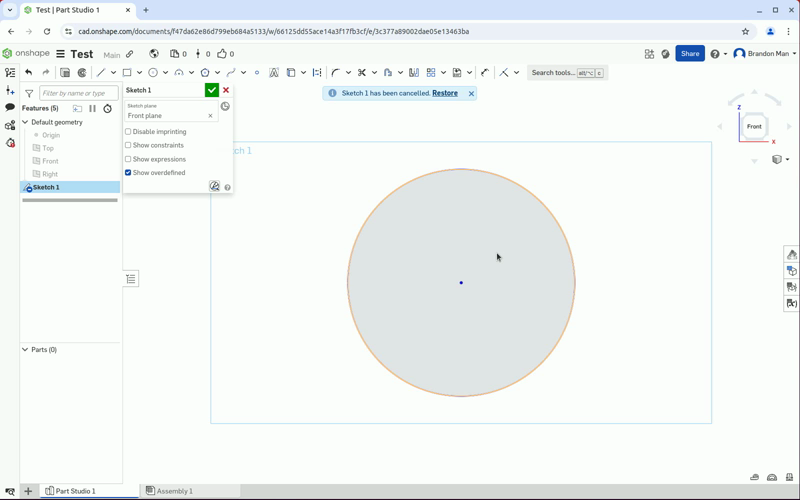
click(497, 252)
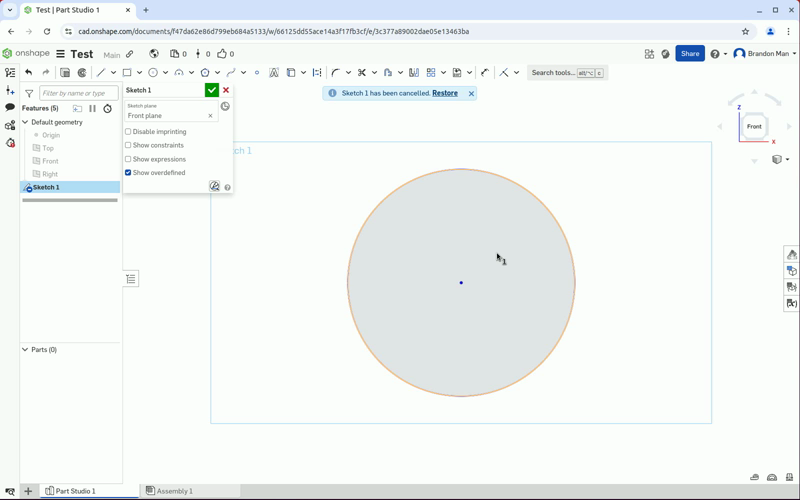
mouse_move(73, 352)
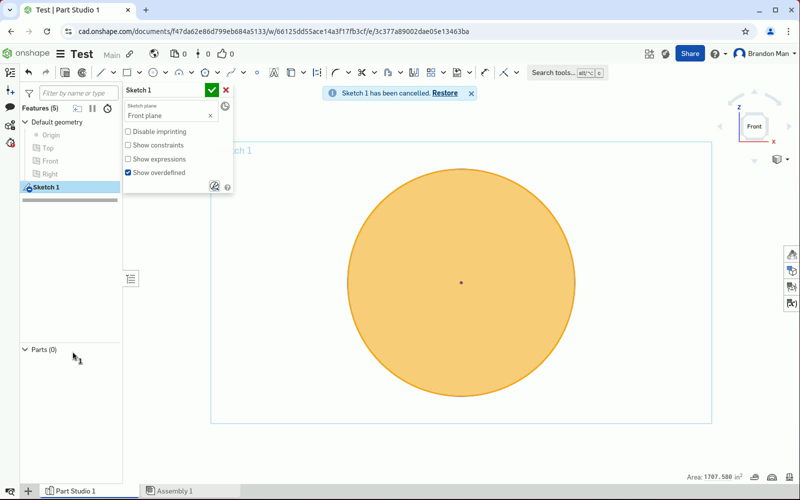
key(shift+y)
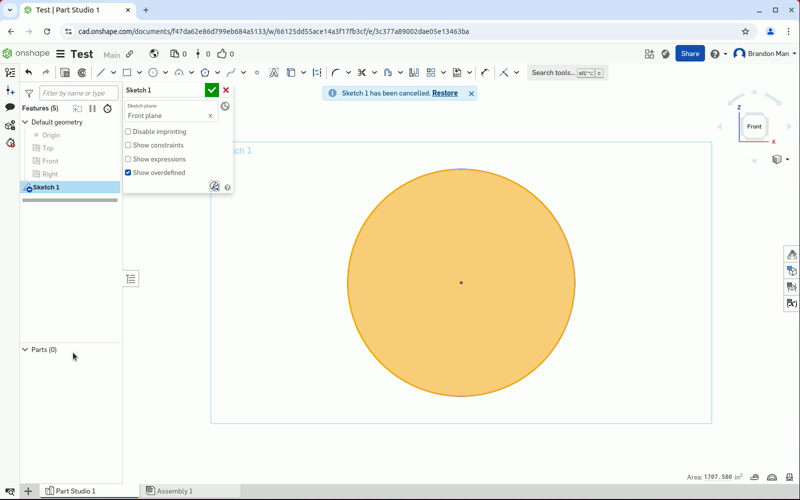
key(shift+e)
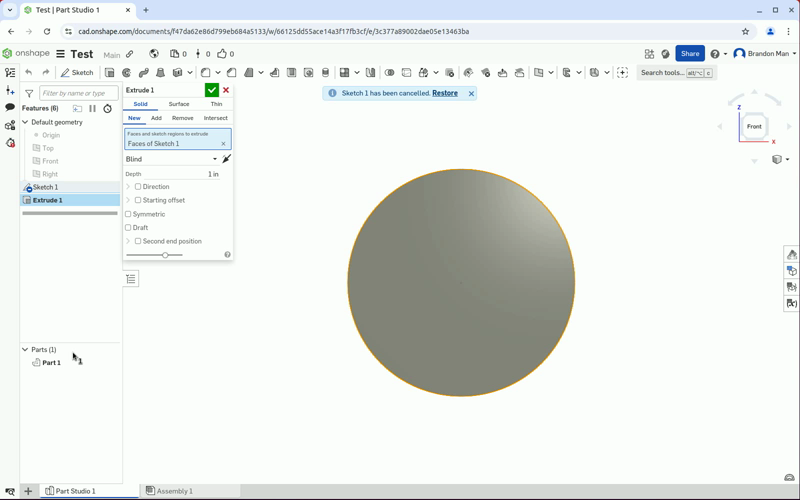
mouse_move(143, 106)
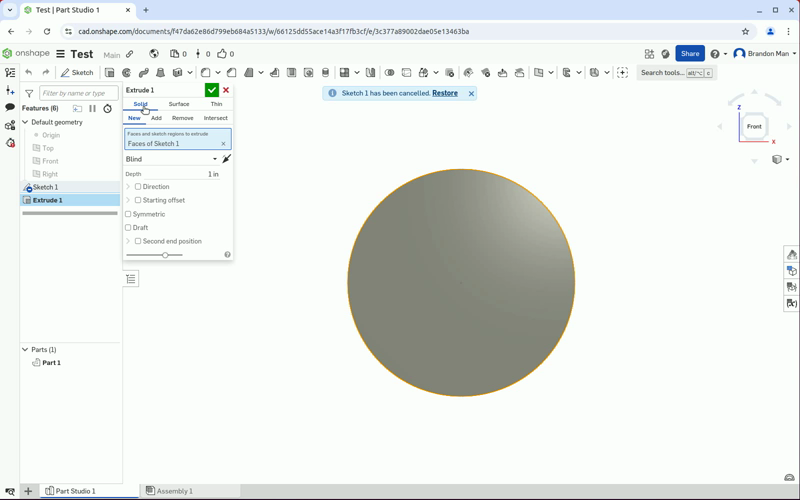
click(143, 106)
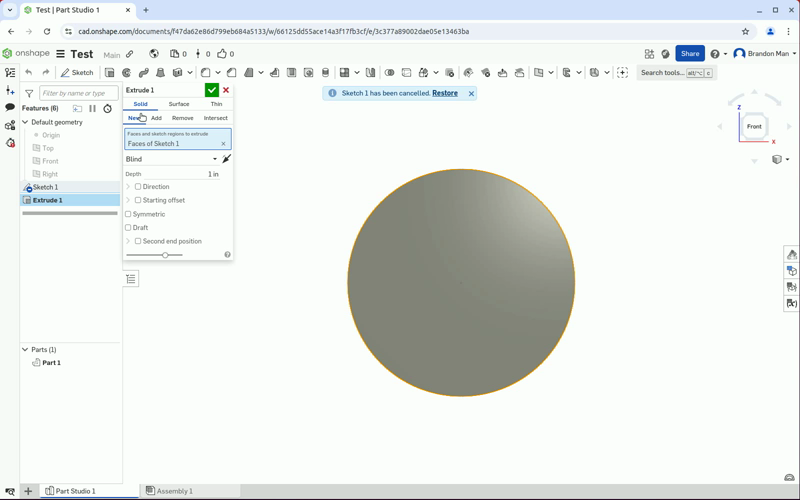
mouse_move(137, 120)
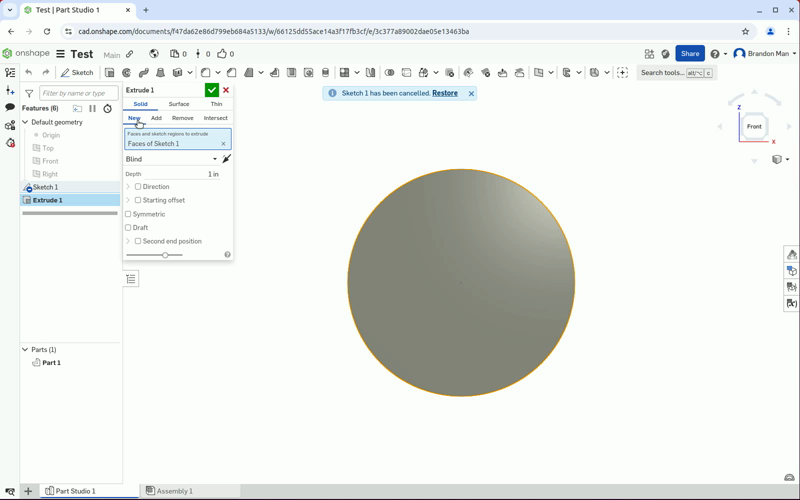
click(137, 120)
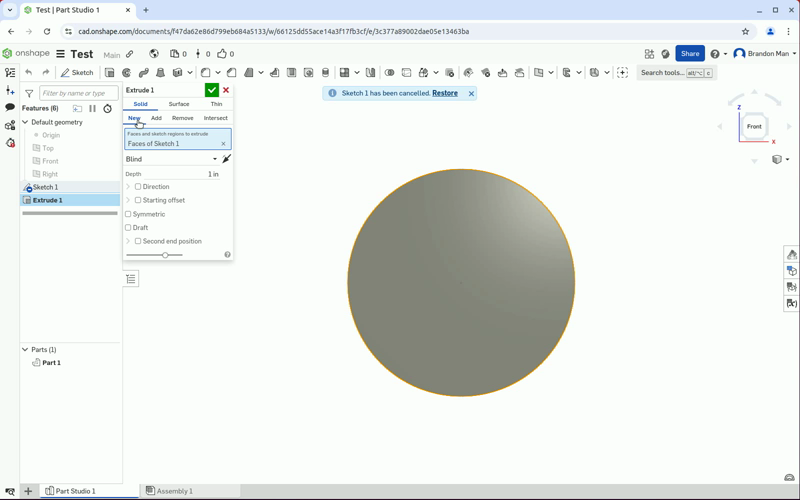
key(tab, 4)
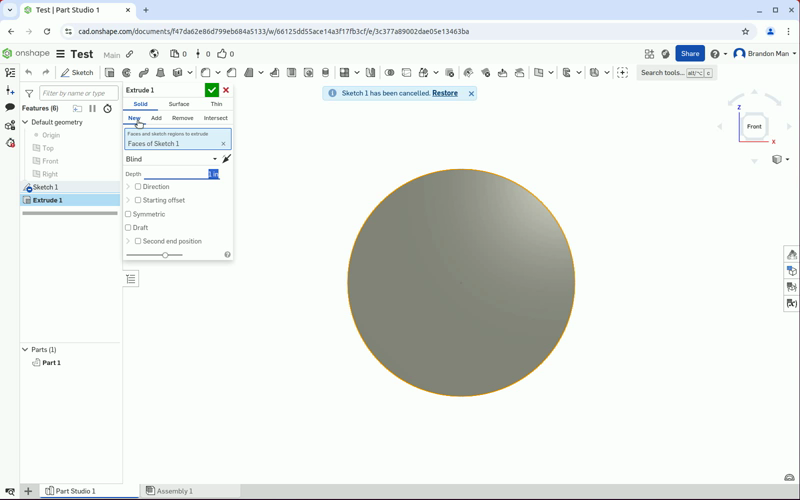
text(12.036)
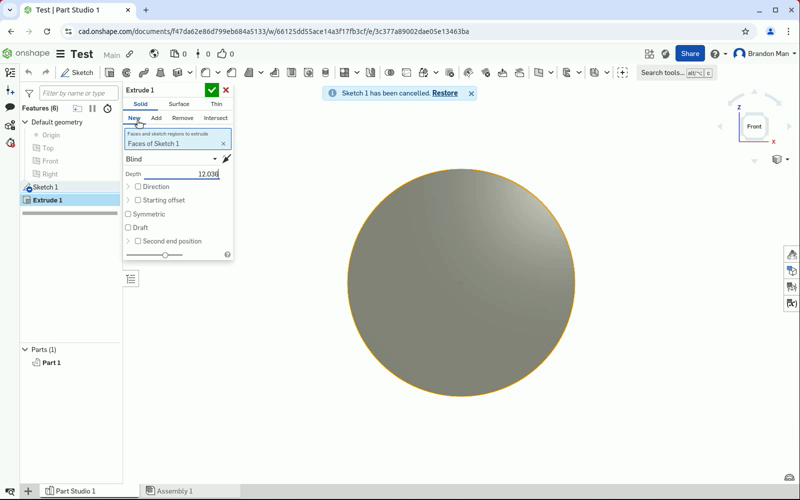
key(enter)
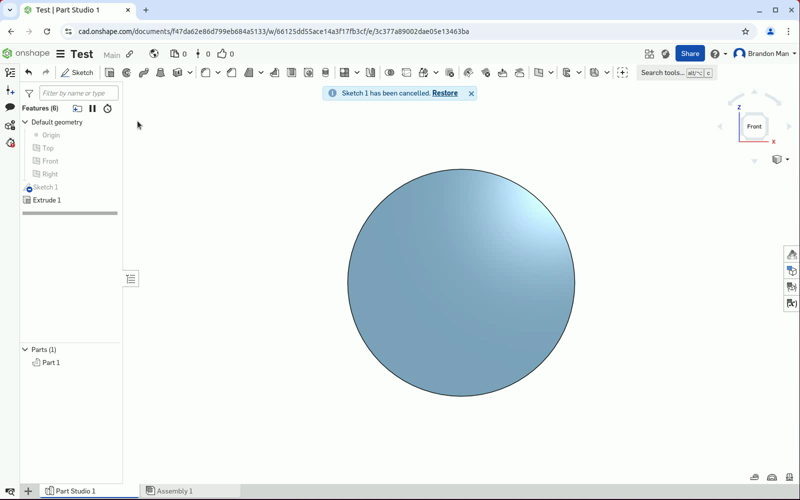
key(shift+h)
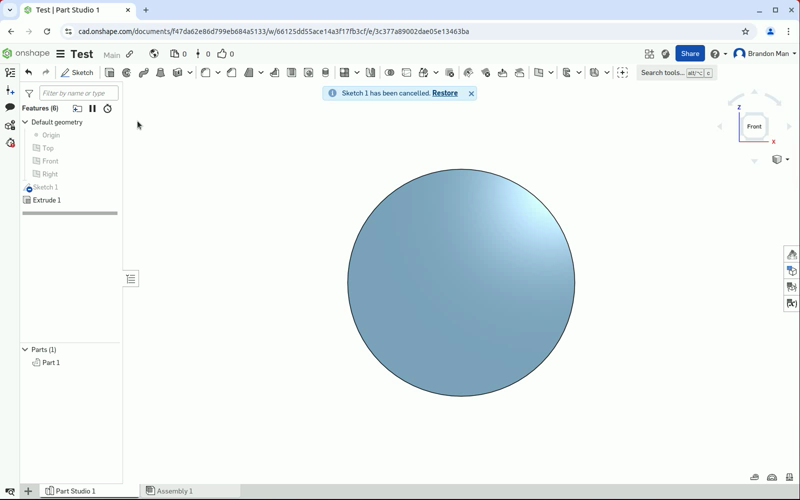
key(shift+h)
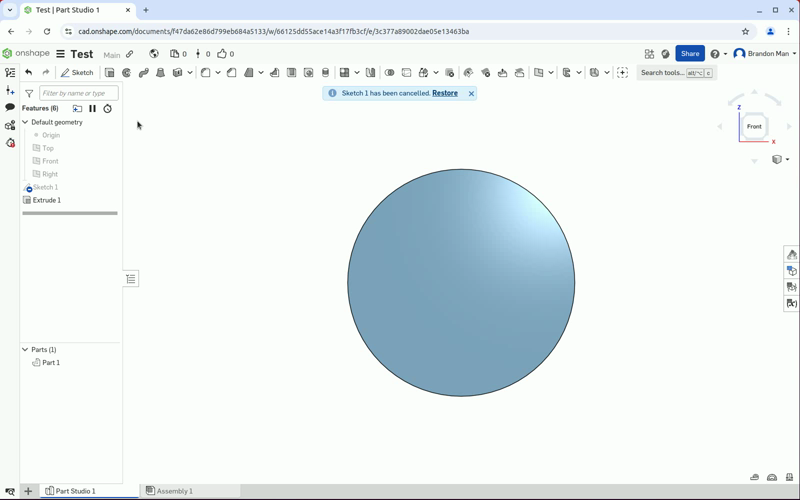
mouse_move(73, 189)
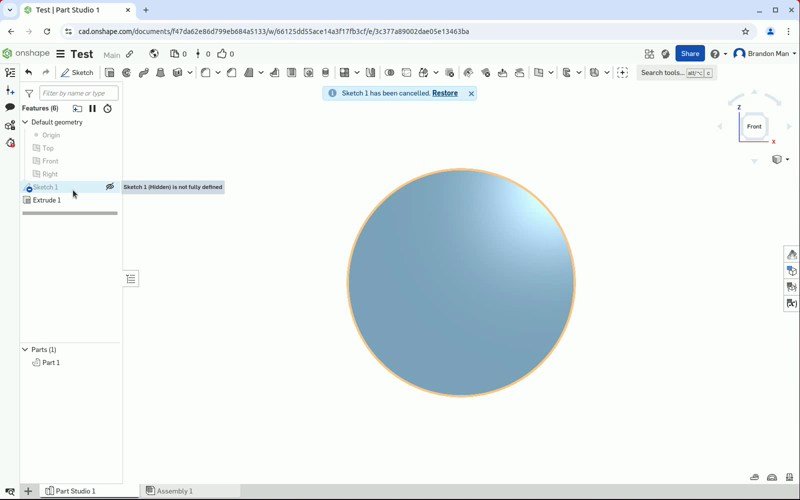
click(73, 189)
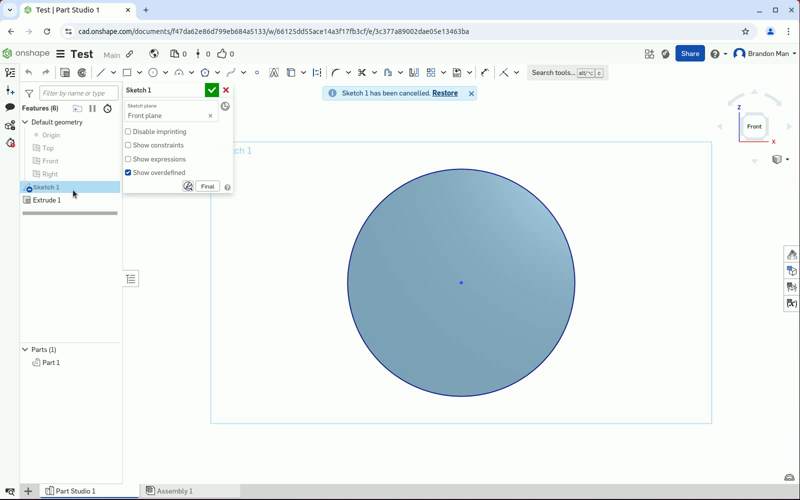
mouse_move(229, 92)
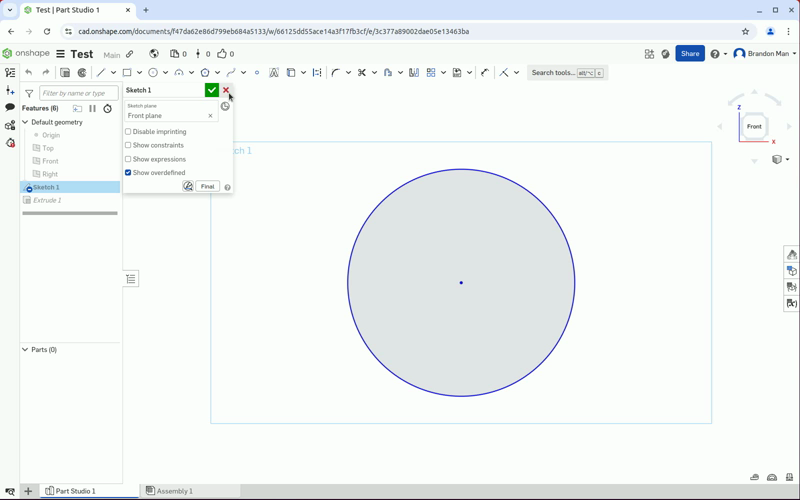
click(229, 92)
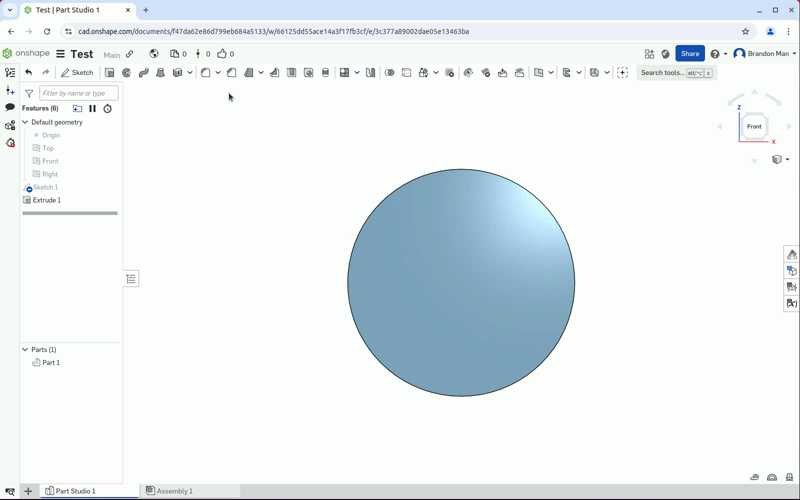
mouse_move(541, 75)
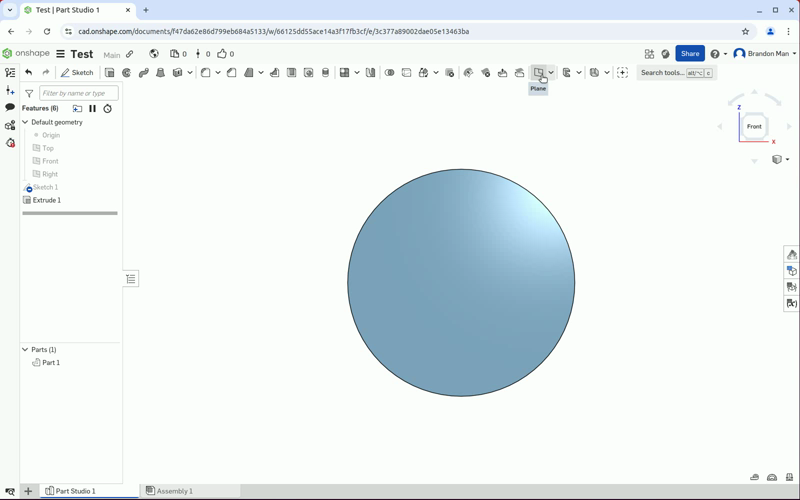
click(541, 75)
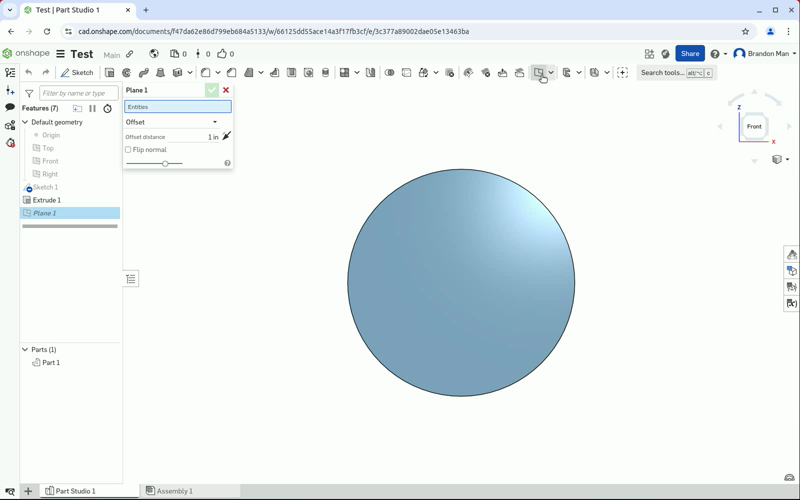
mouse_move(73, 163)
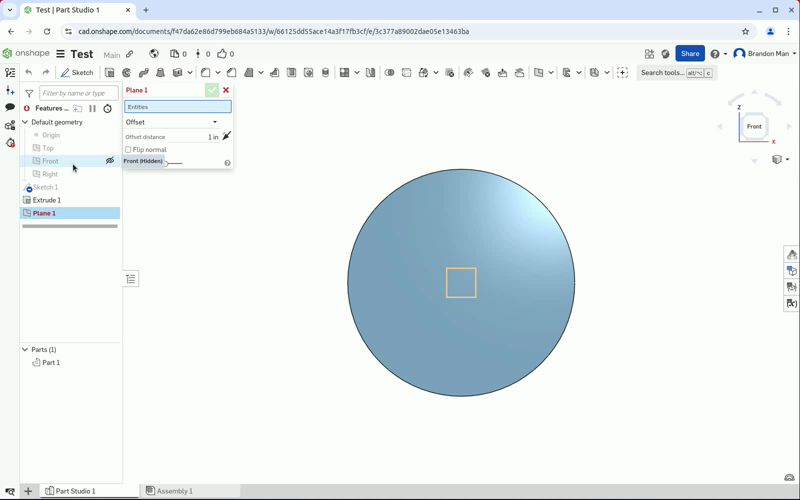
click(73, 163)
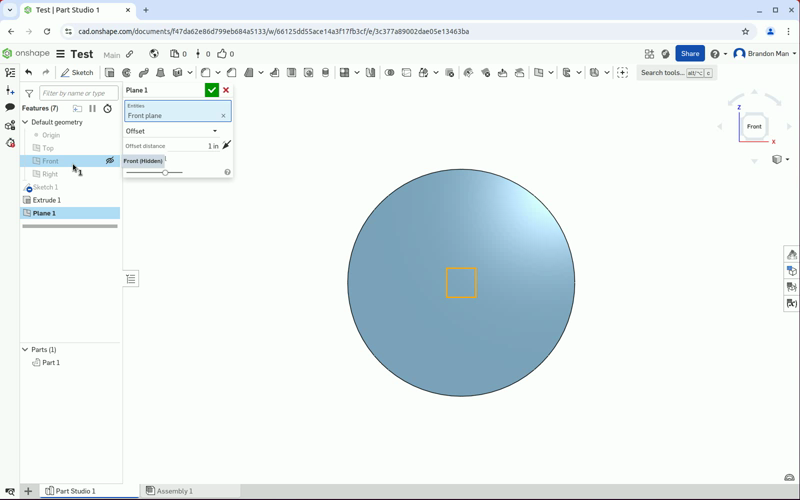
key(tab, 2)
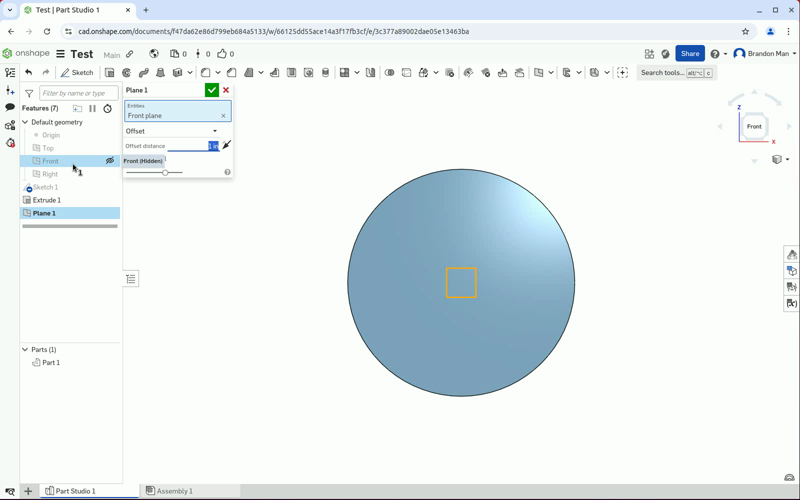
text(12.047)
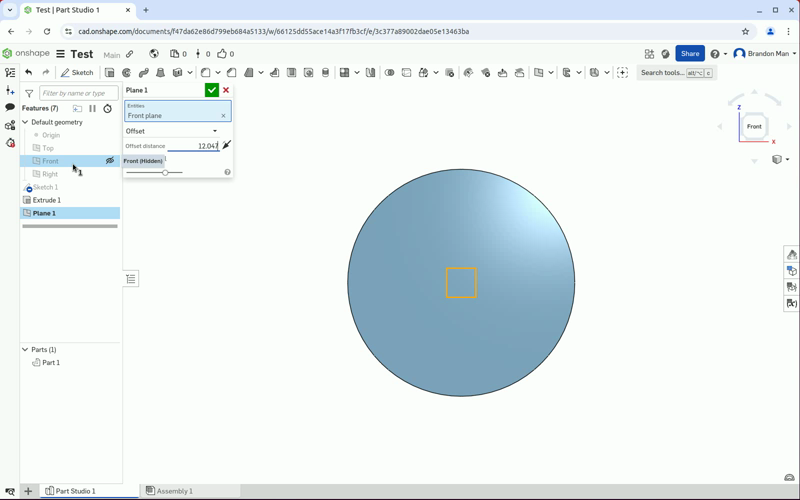
key(enter, 2)
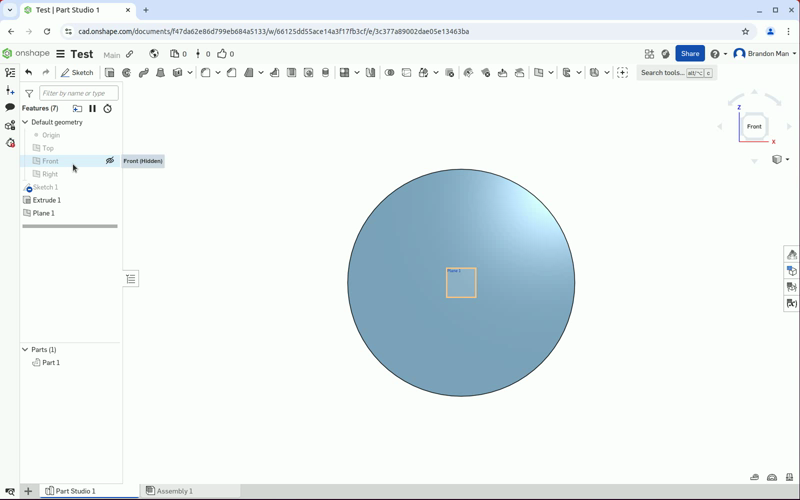
key(shift+s)
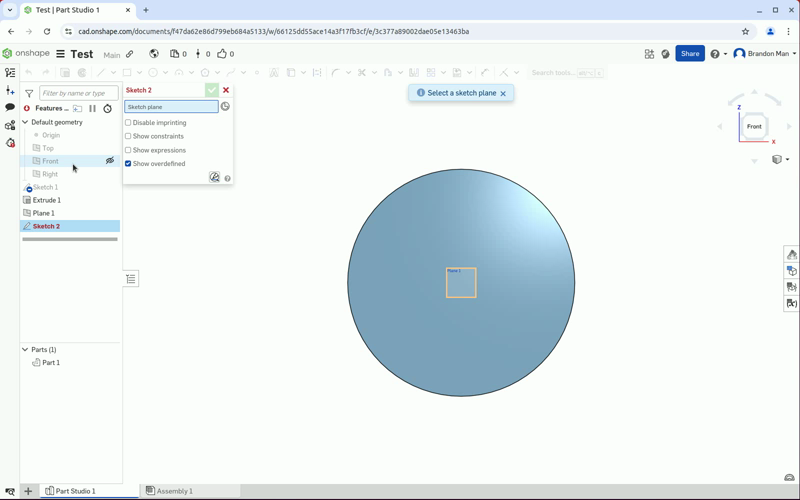
mouse_move(73, 215)
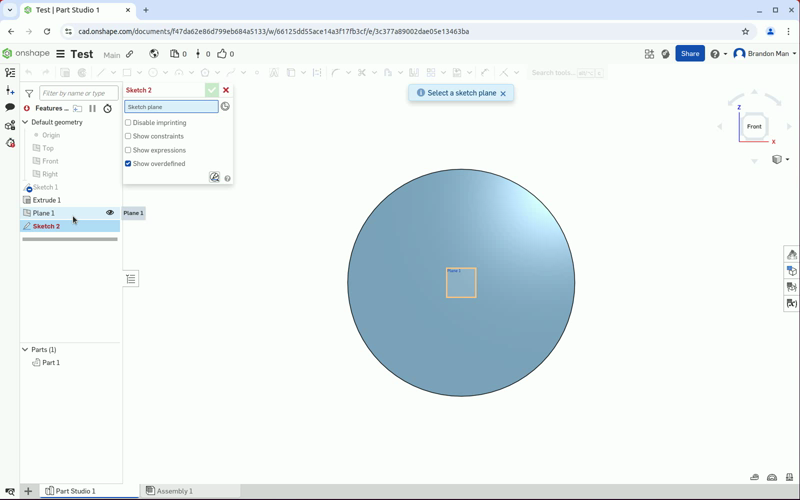
click(73, 215)
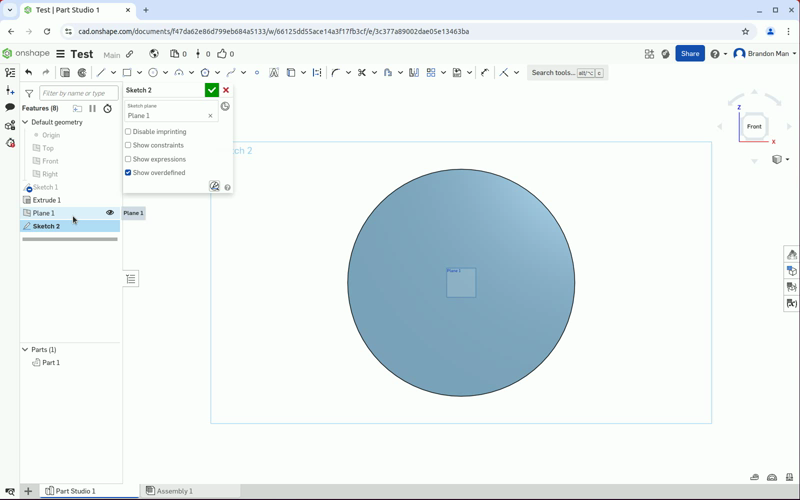
mouse_move(73, 352)
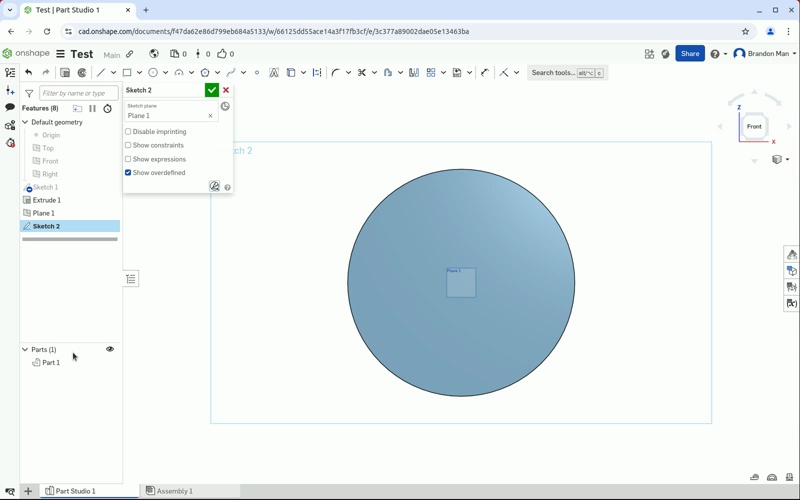
key(y)
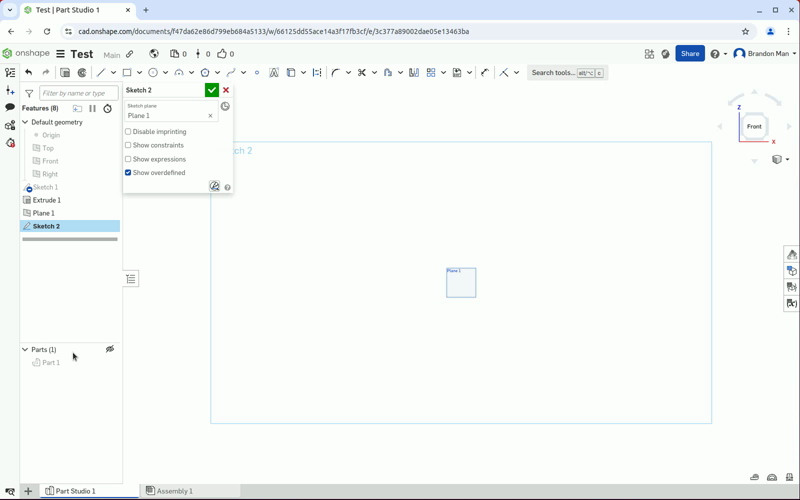
key(c)
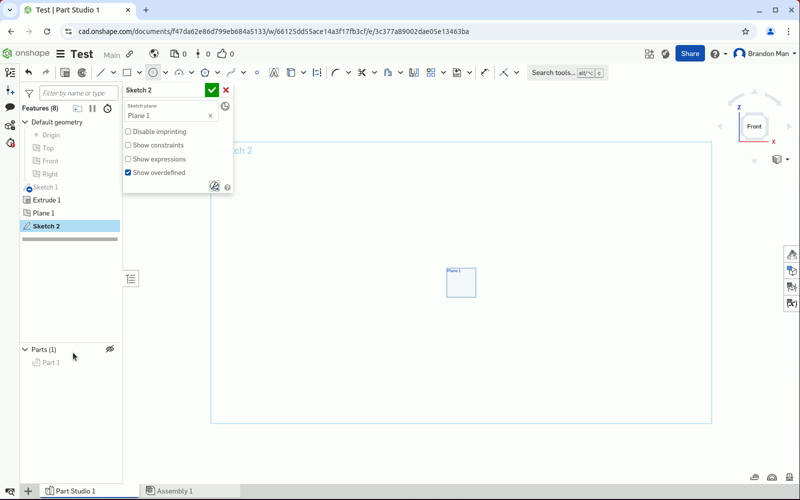
key_down(shift)
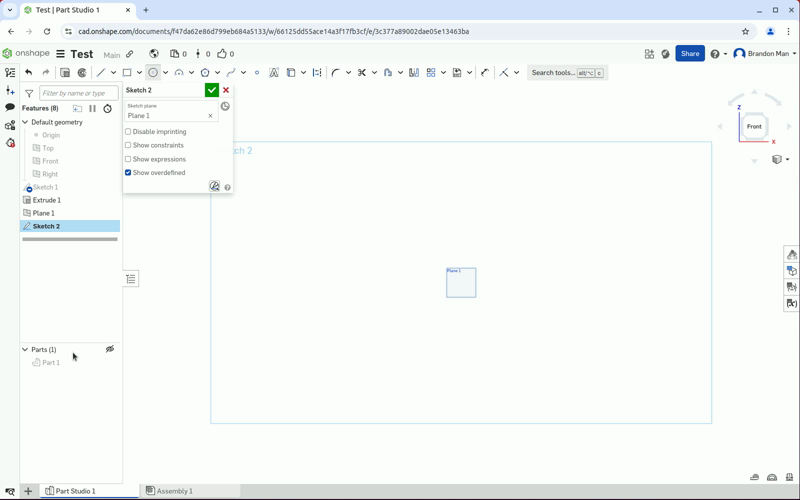
mouse_move(461, 282)
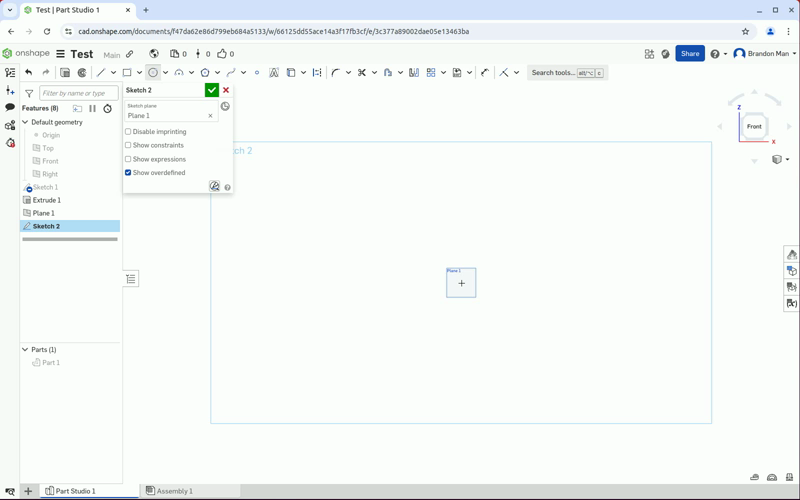
click(461, 282)
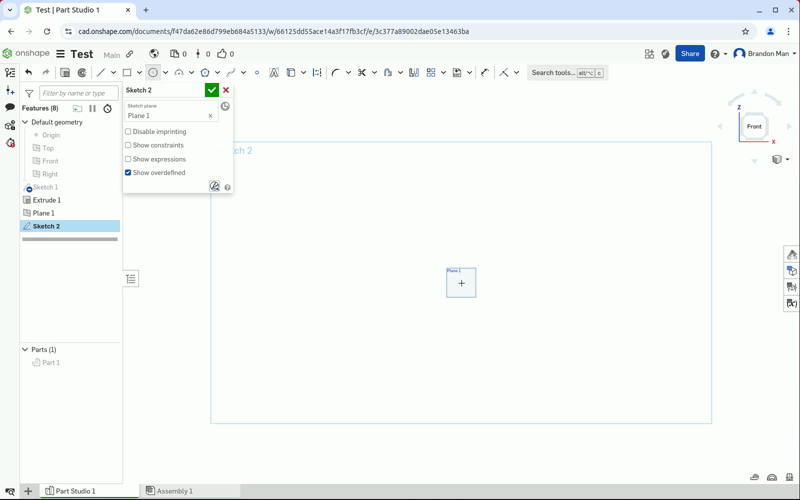
key_up(shift)
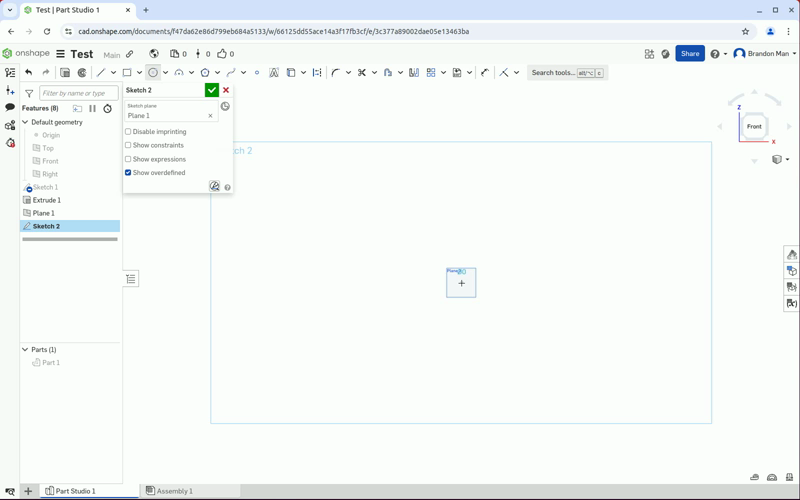
mouse_move(567, 282)
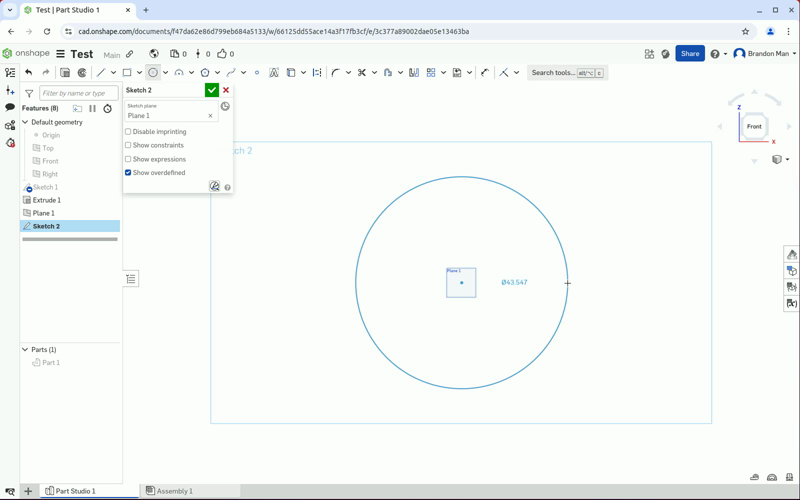
click(567, 282)
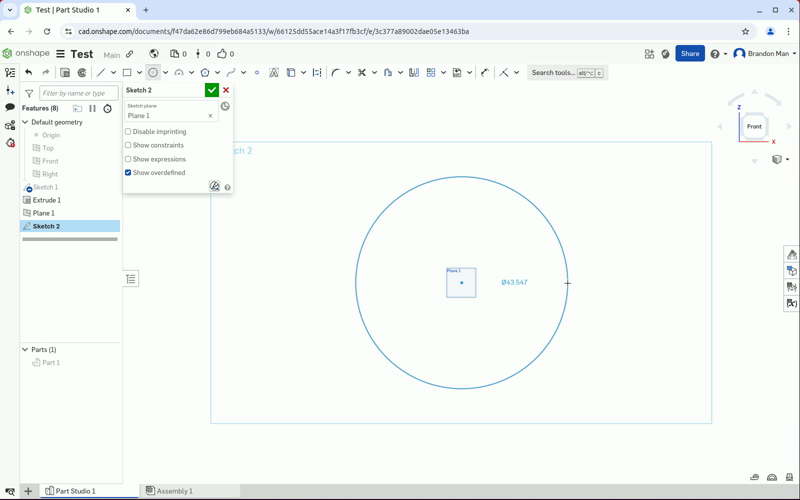
key(esc)
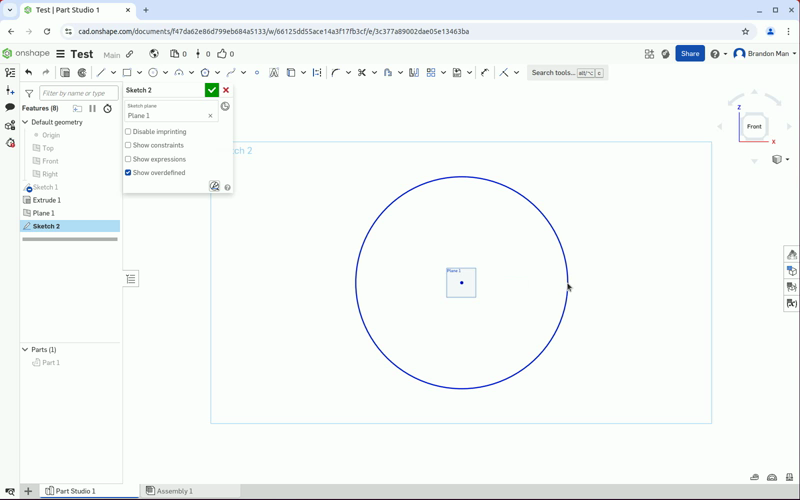
mouse_move(494, 217)
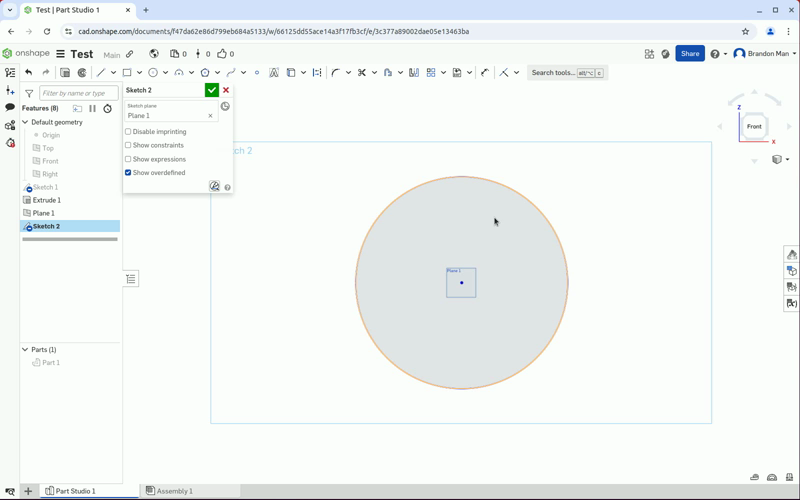
click(494, 217)
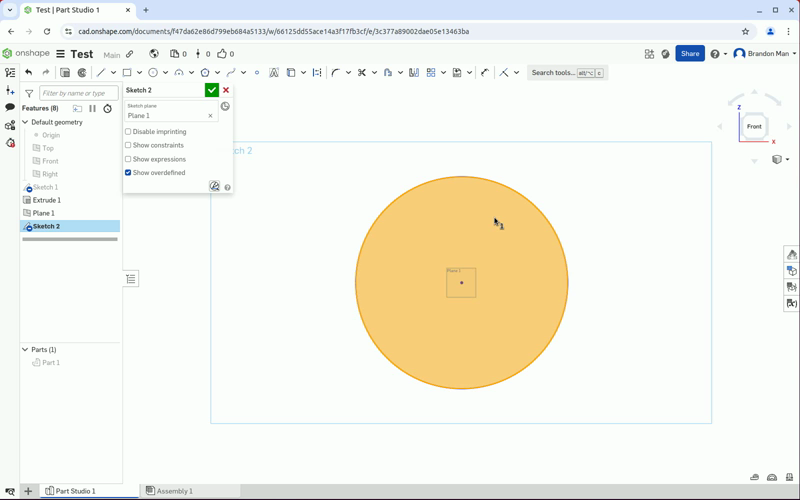
mouse_move(73, 352)
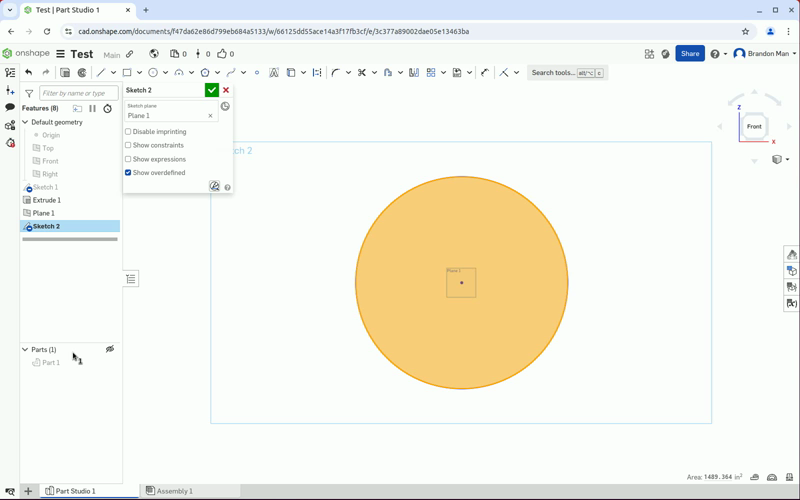
key(shift+y)
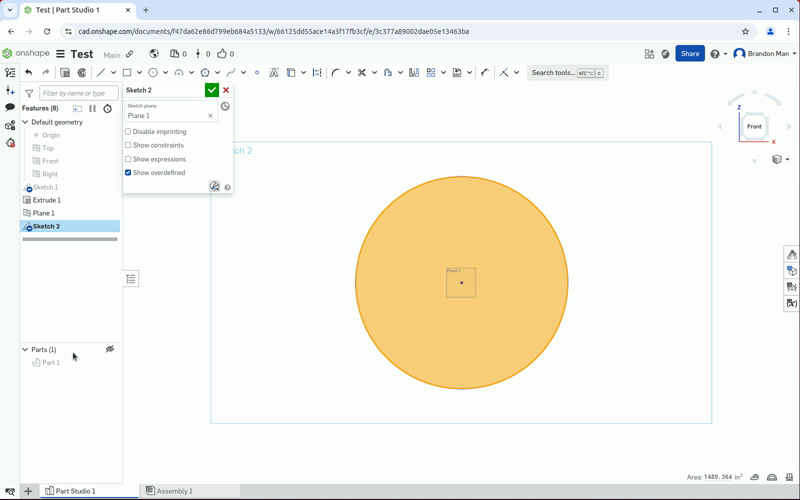
key(shift+e)
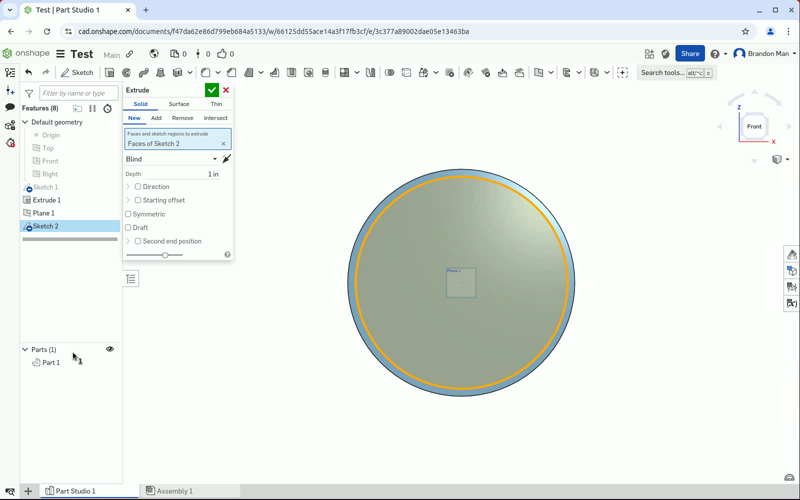
mouse_move(143, 106)
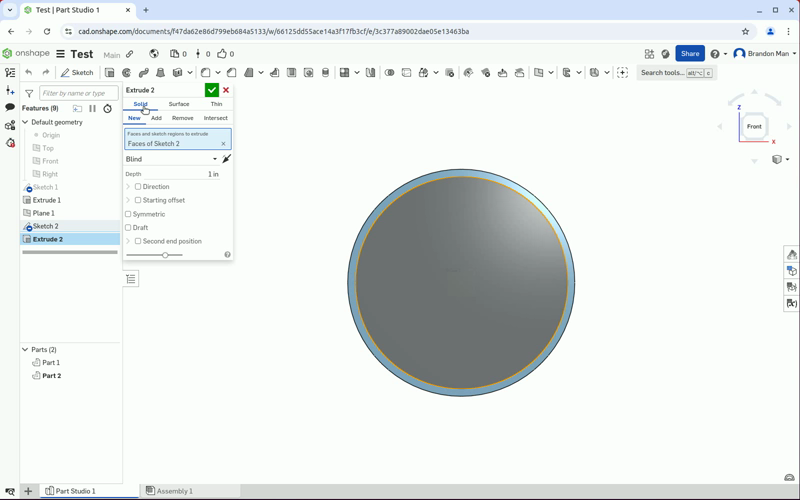
click(143, 106)
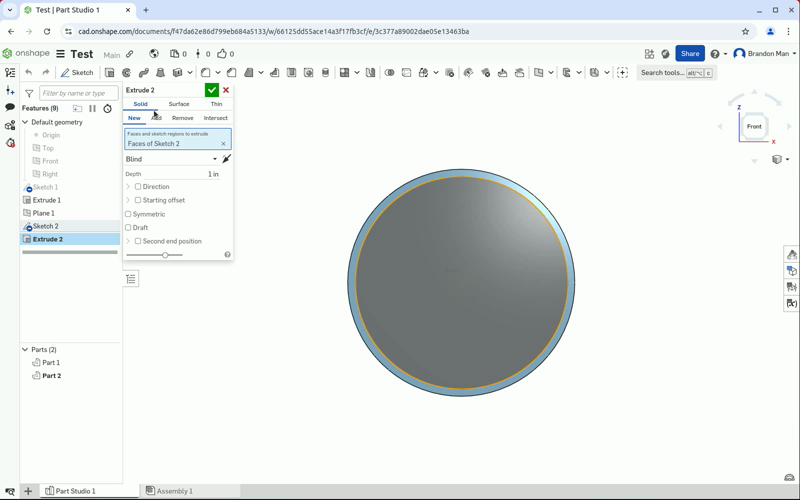
mouse_move(186, 120)
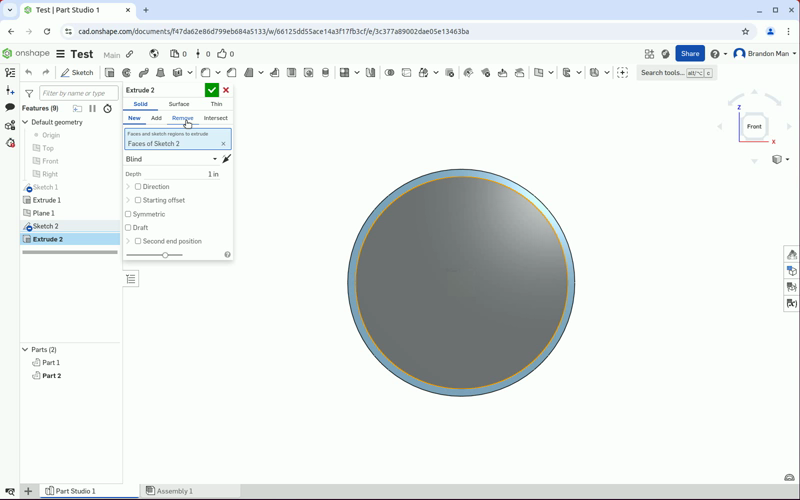
click(186, 120)
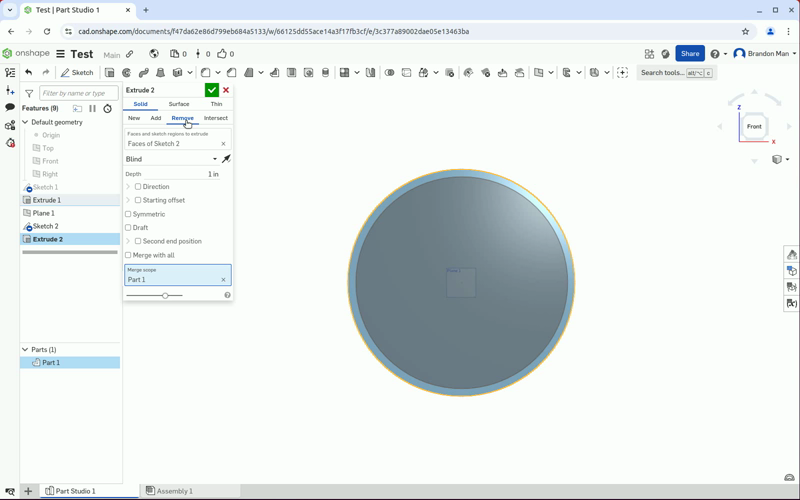
key(tab, 4)
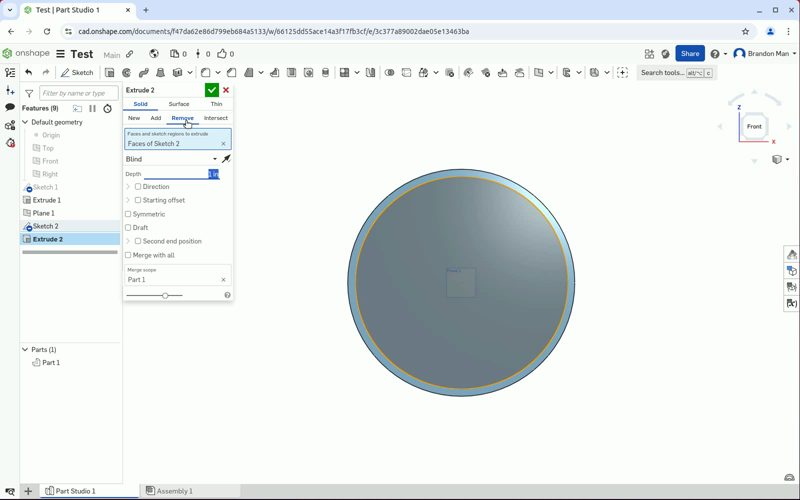
text(2.889)
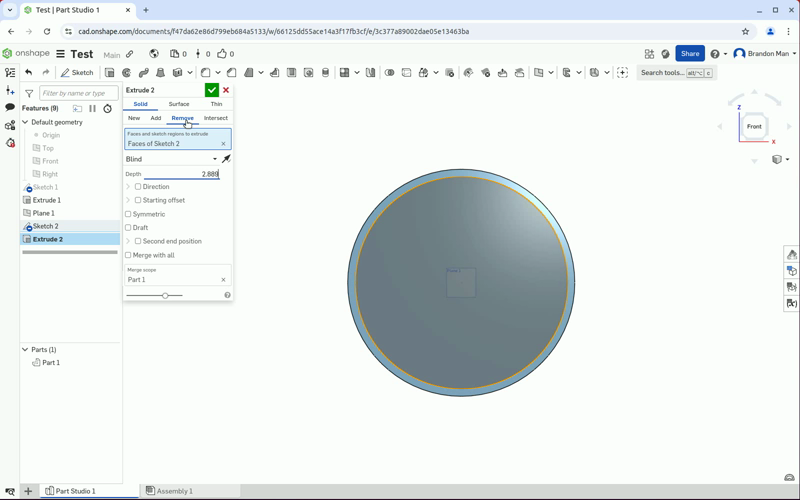
key(tab, 6)
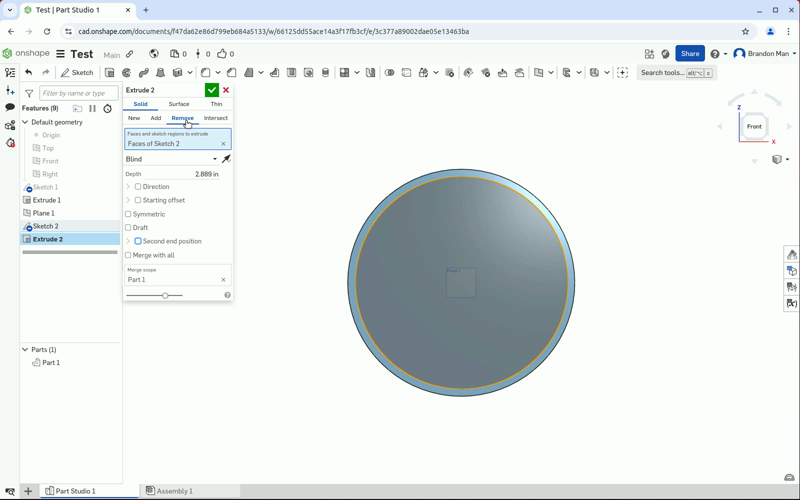
key(space)
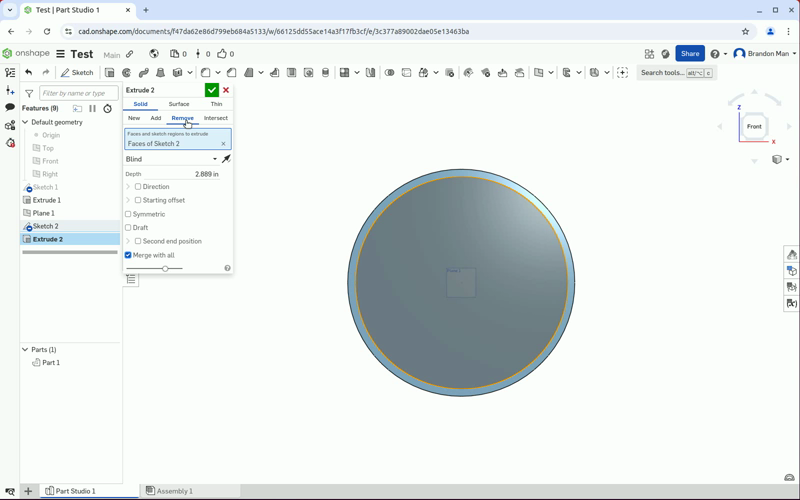
key(enter)
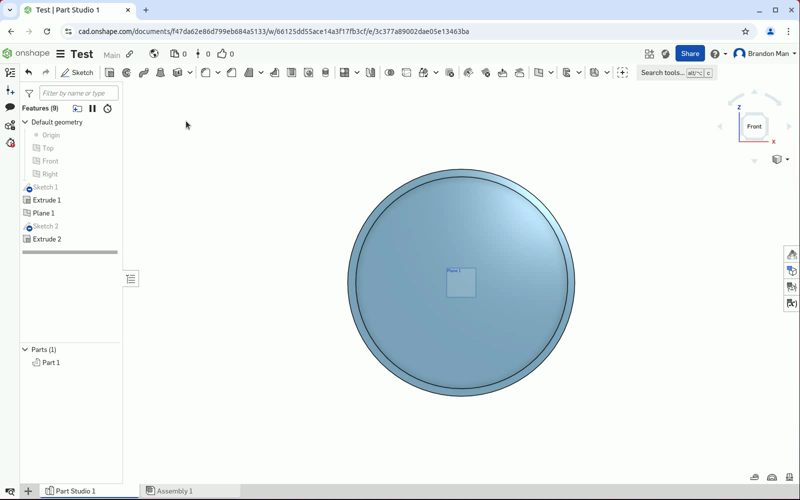
key(shift+h)
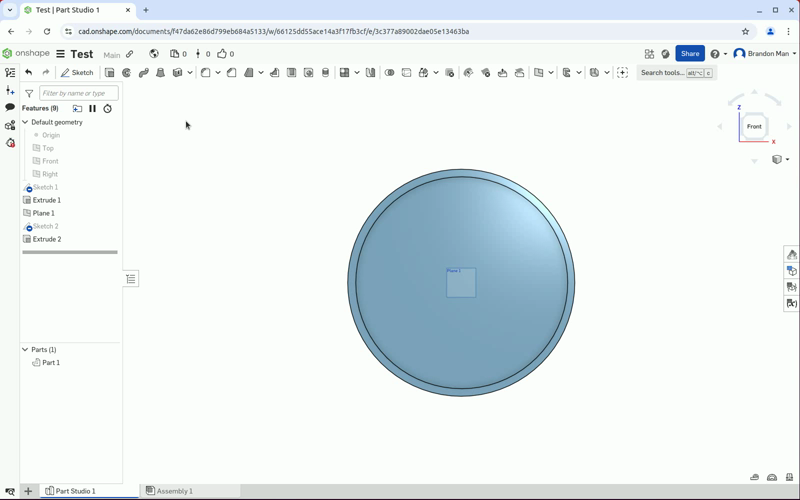
key(shift+h)
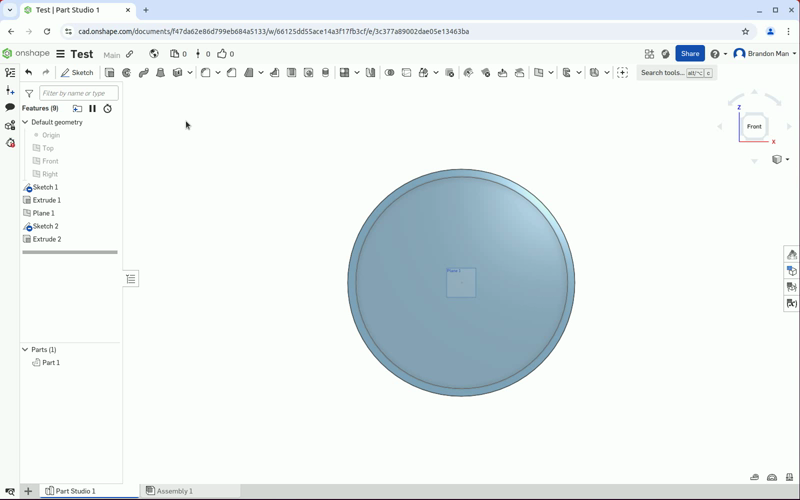
key(shift+7)
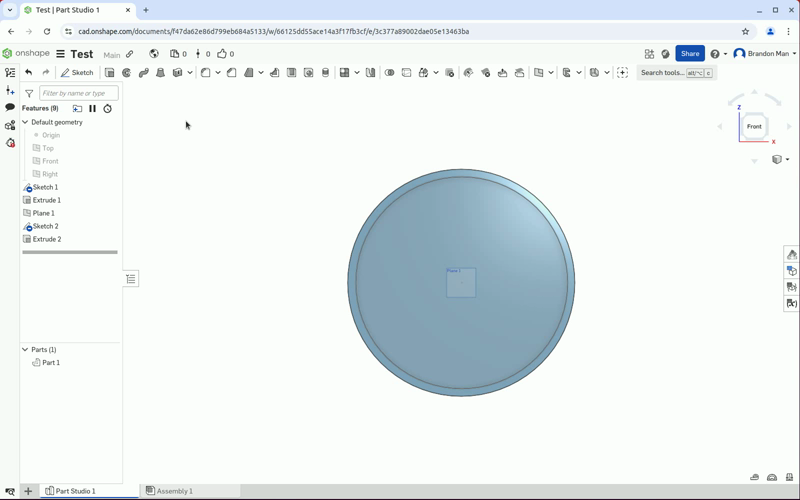
key(left, 2)
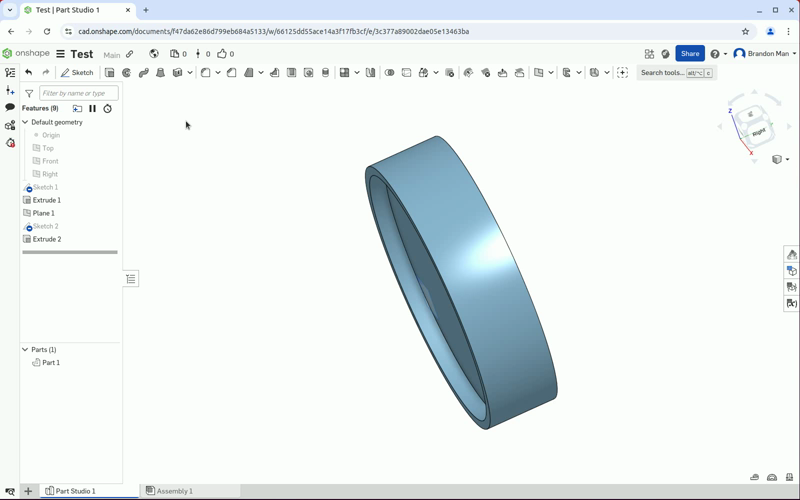
key(down, 2)
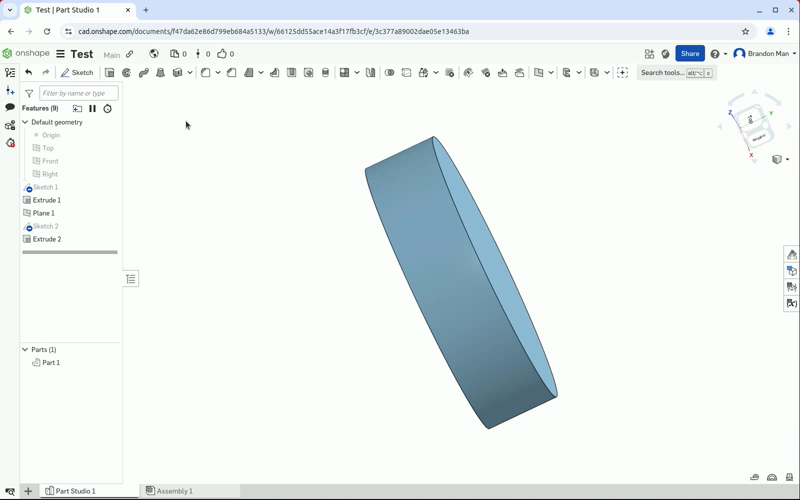
key(up, 2)
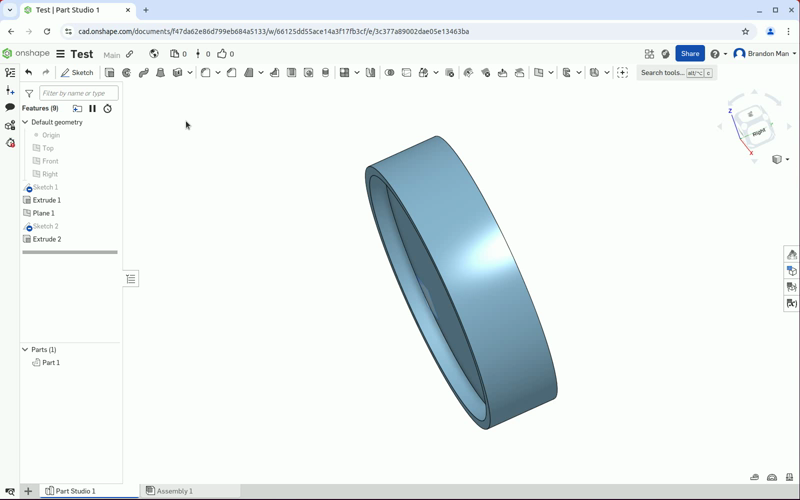
key(right, 2)
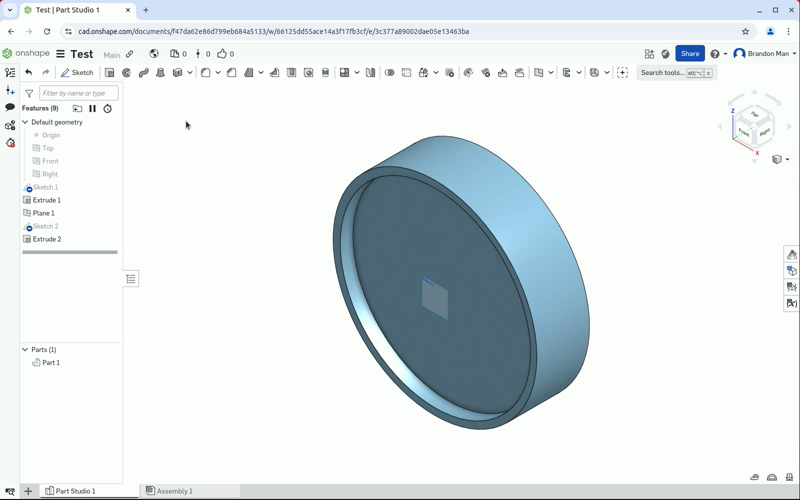
mouse_move(73, 189)
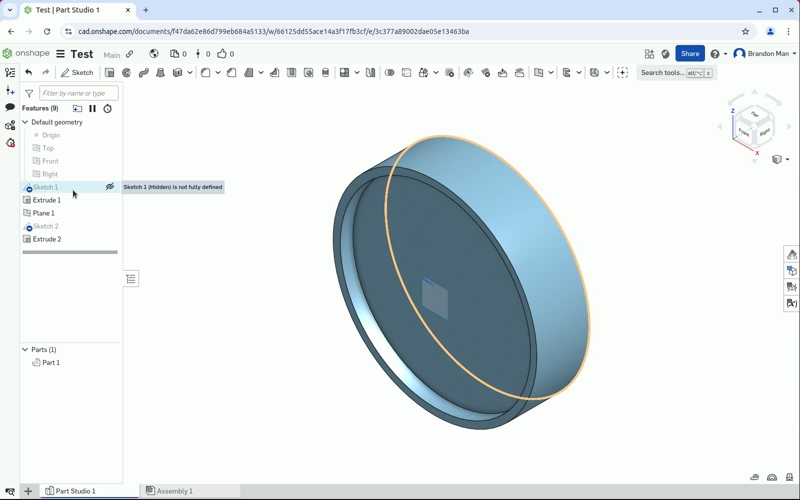
click(73, 189)